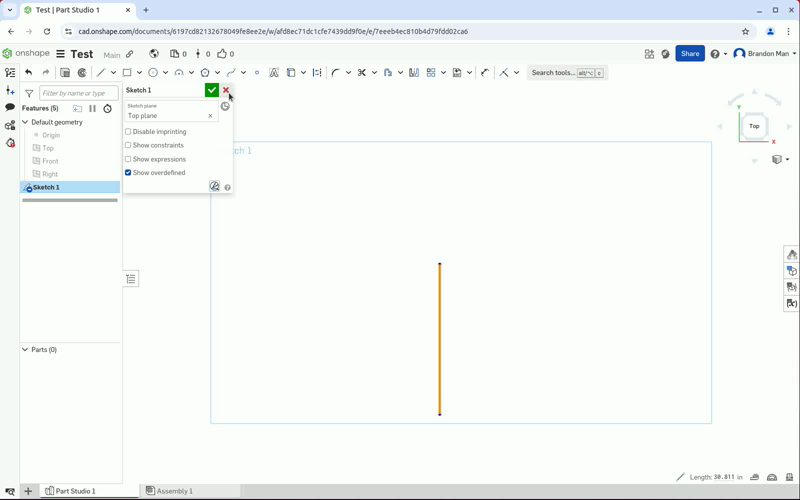
key(shift+h)
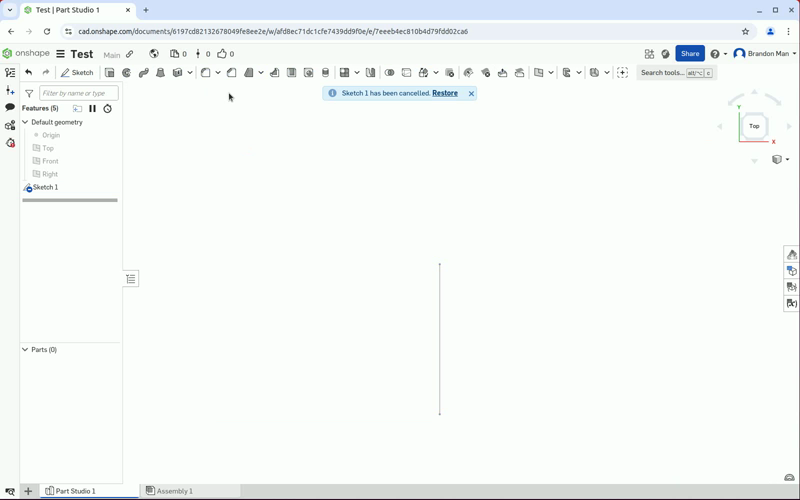
key(shift+s)
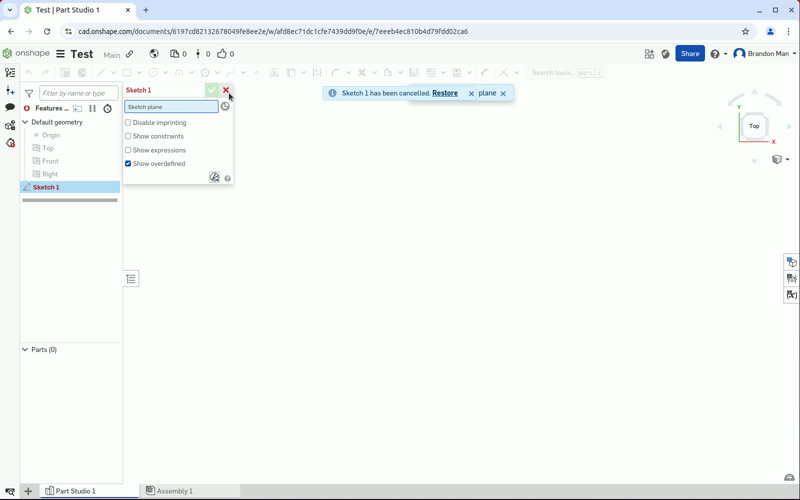
mouse_move(73, 150)
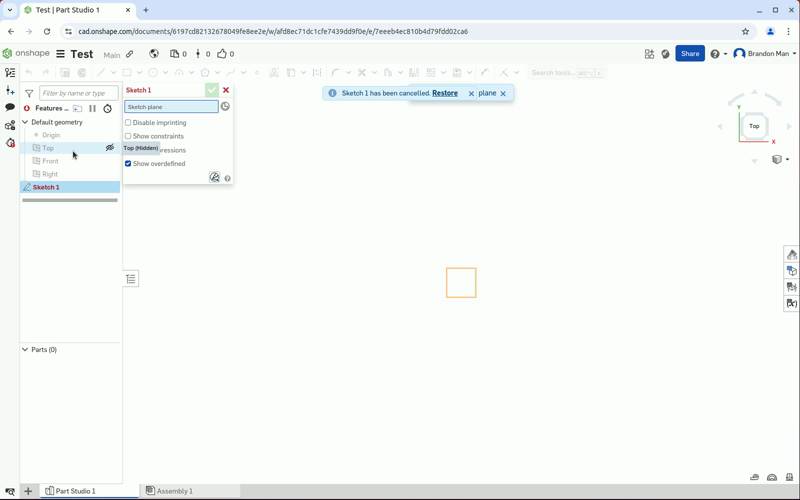
click(73, 150)
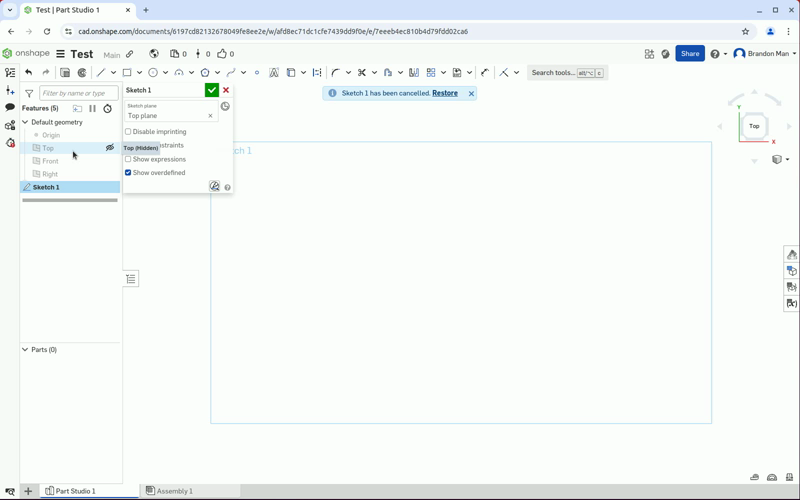
mouse_move(73, 352)
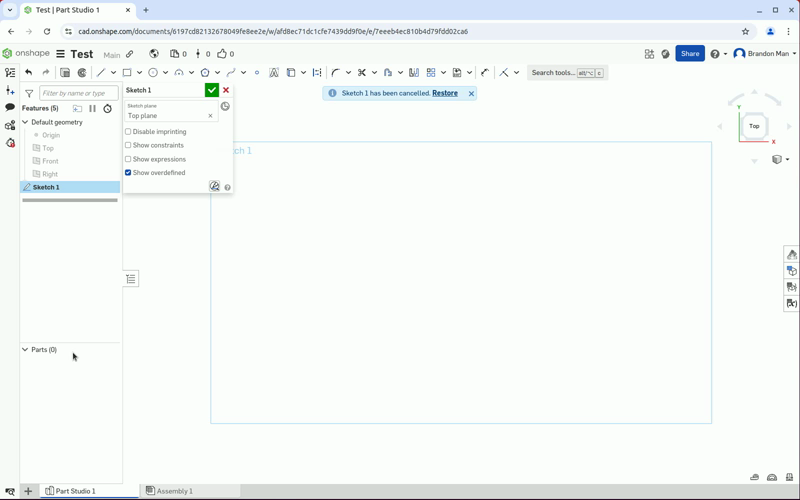
key(y)
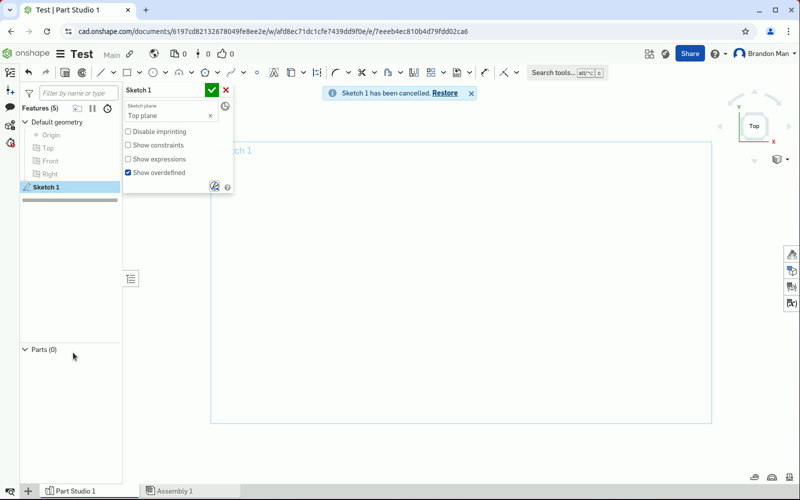
key(c)
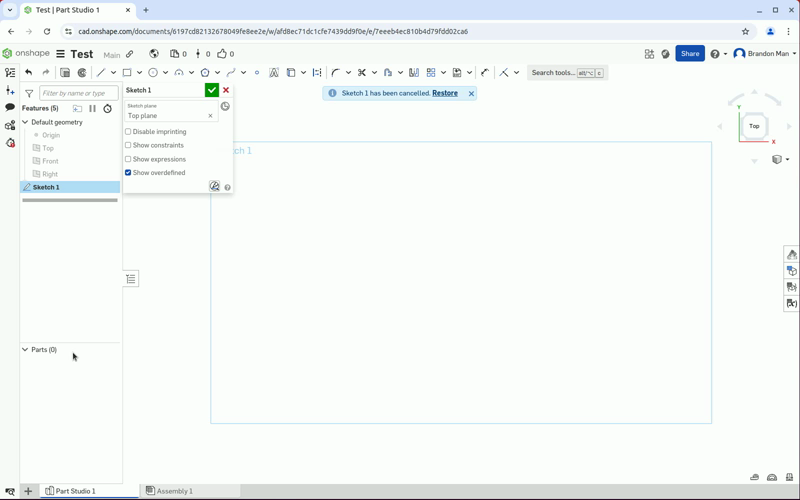
key_down(shift)
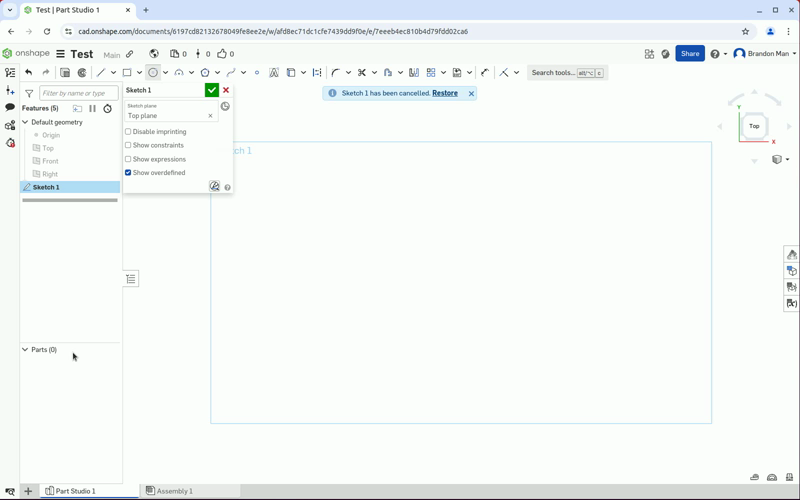
mouse_move(460, 282)
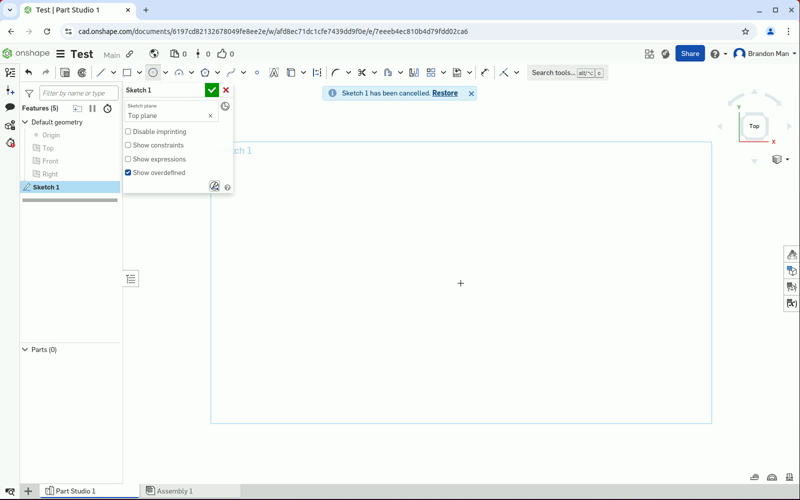
click(460, 282)
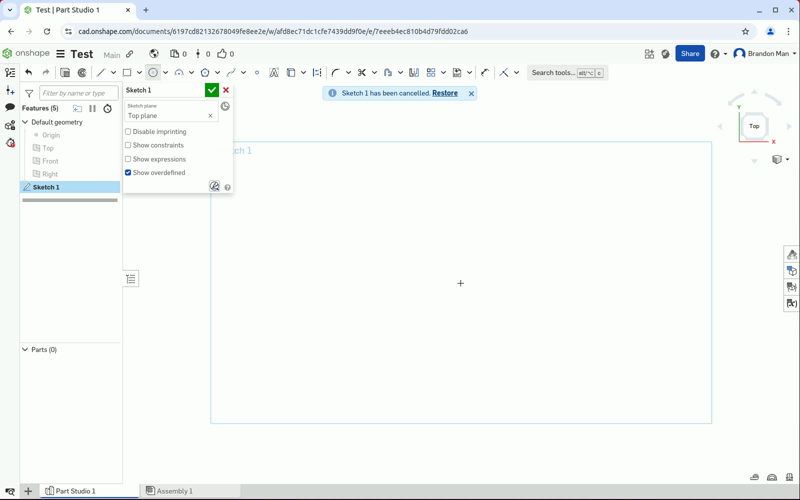
key_up(shift)
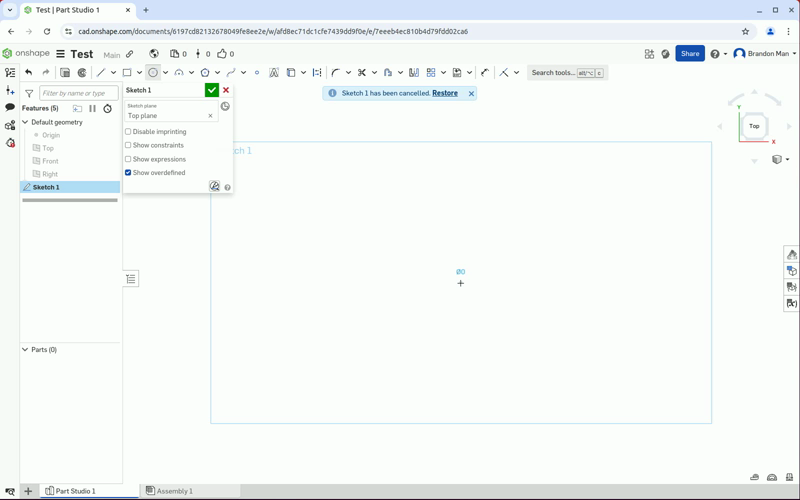
mouse_move(533, 282)
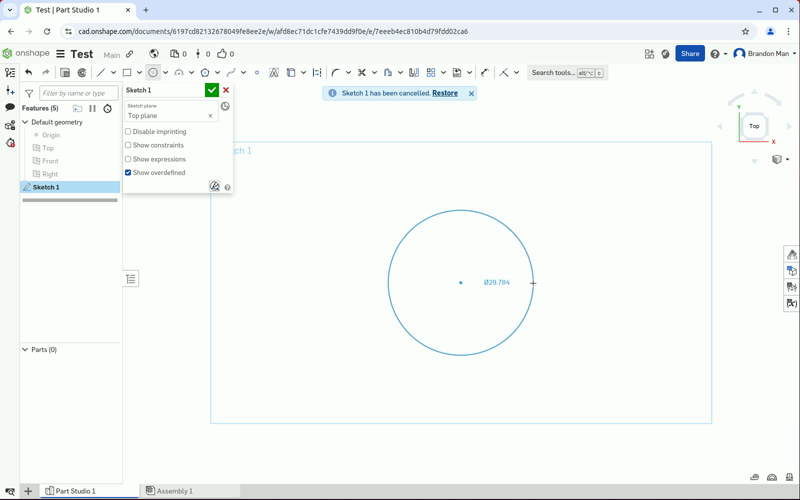
click(533, 282)
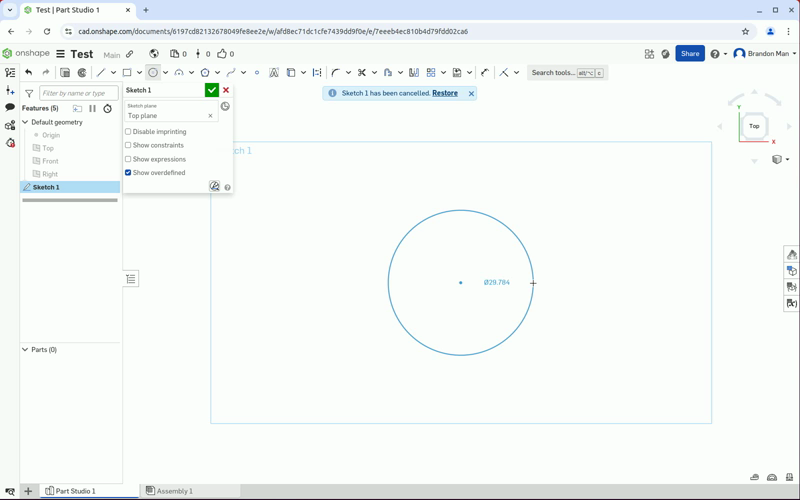
key(esc)
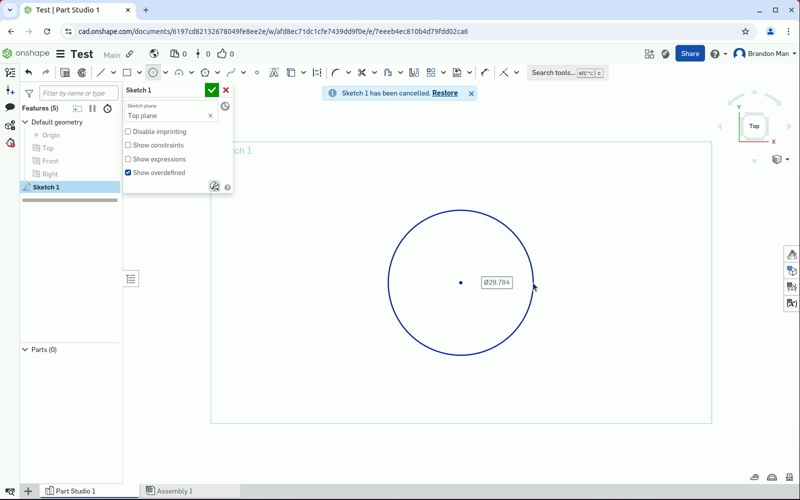
mouse_move(428, 235)
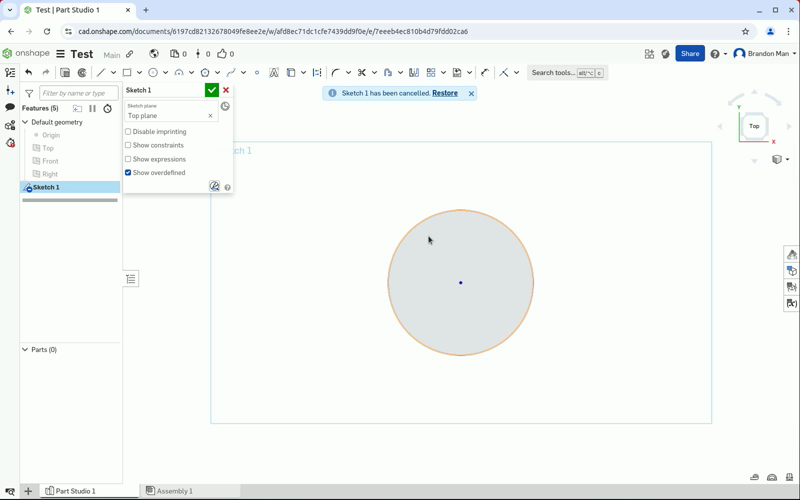
click(428, 235)
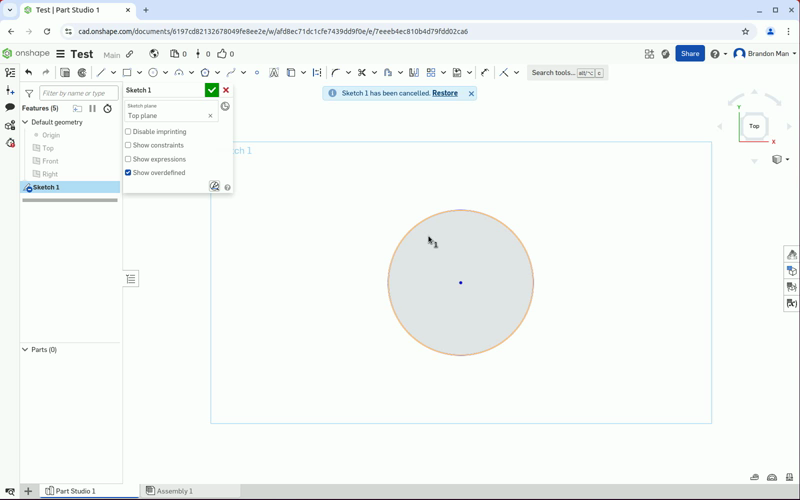
mouse_move(73, 352)
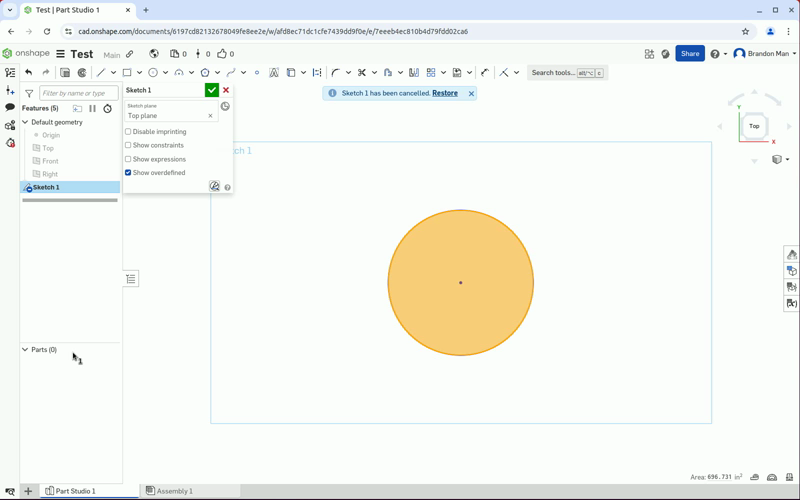
key(shift+y)
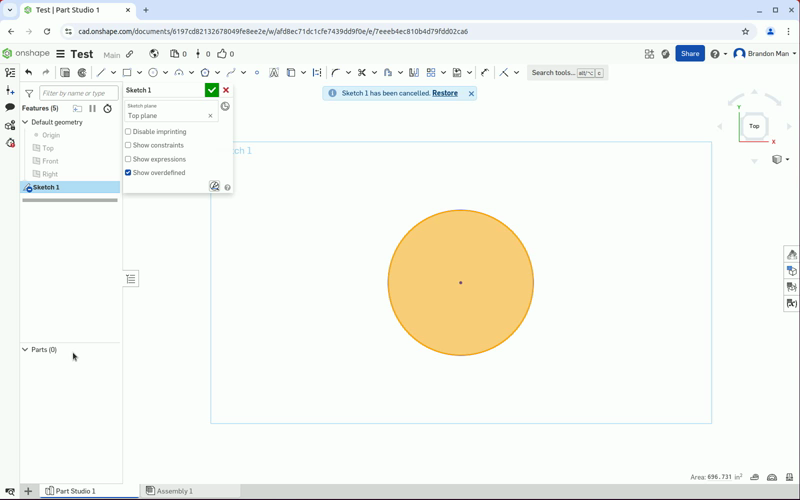
key(shift+e)
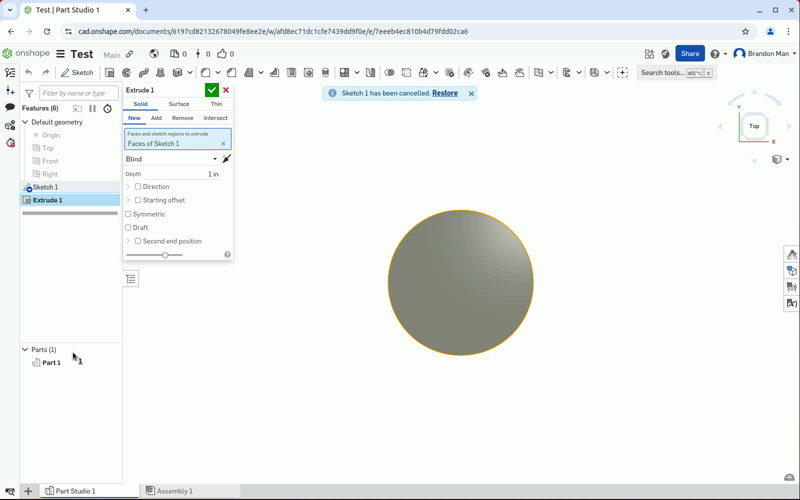
mouse_move(143, 106)
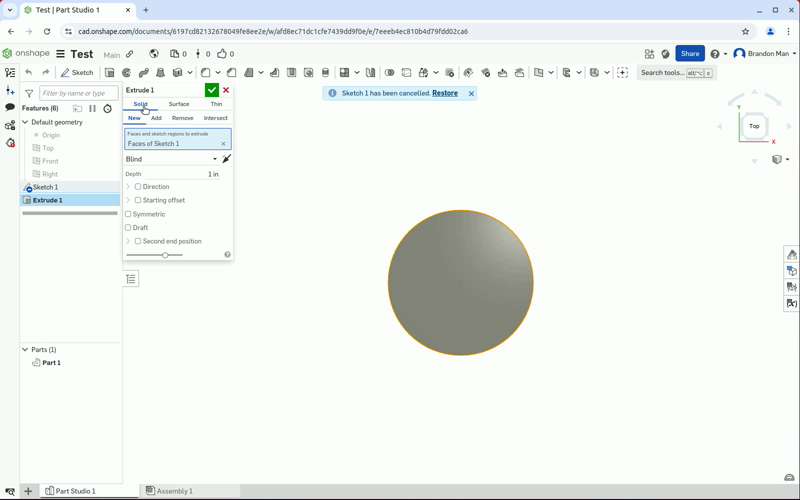
click(143, 106)
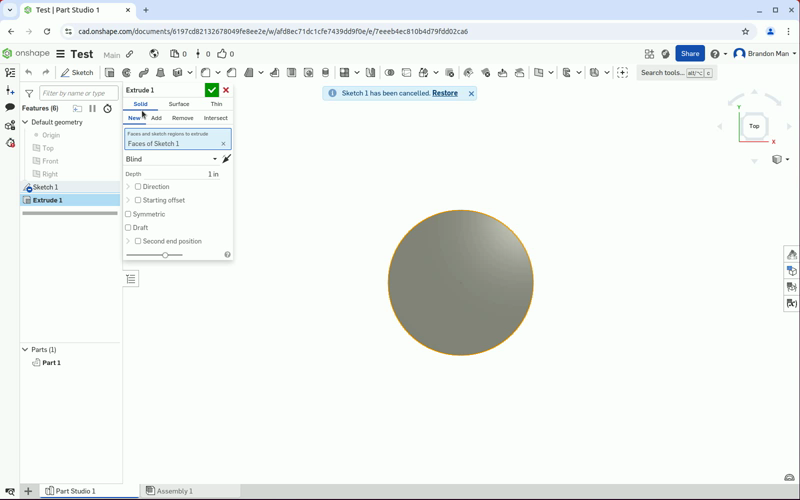
mouse_move(137, 120)
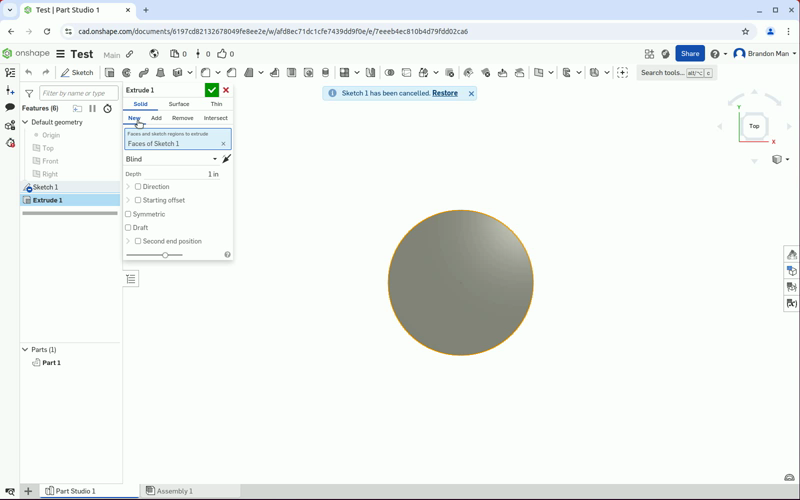
click(137, 120)
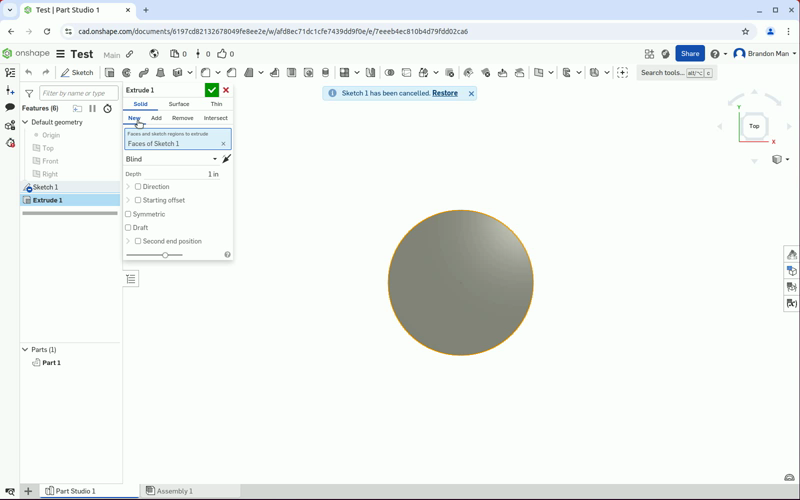
key(tab, 4)
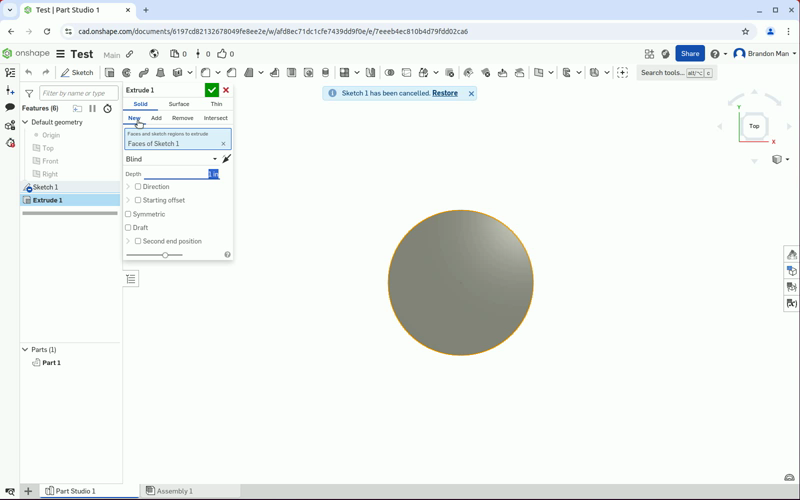
text(8.184)
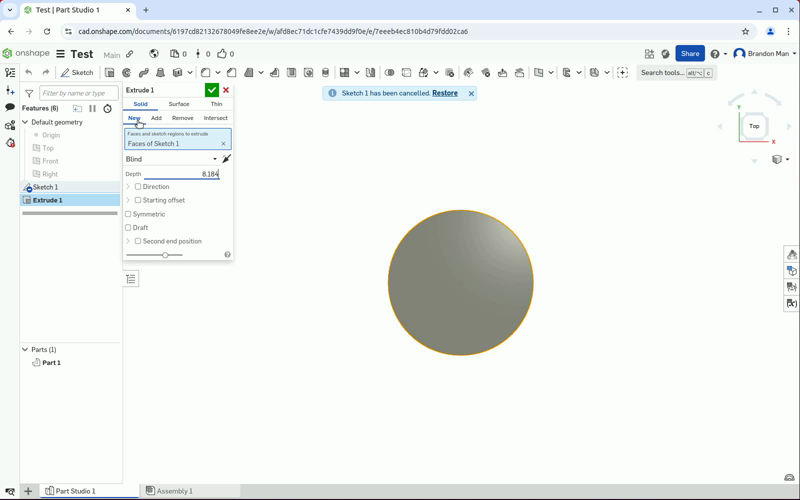
key(enter)
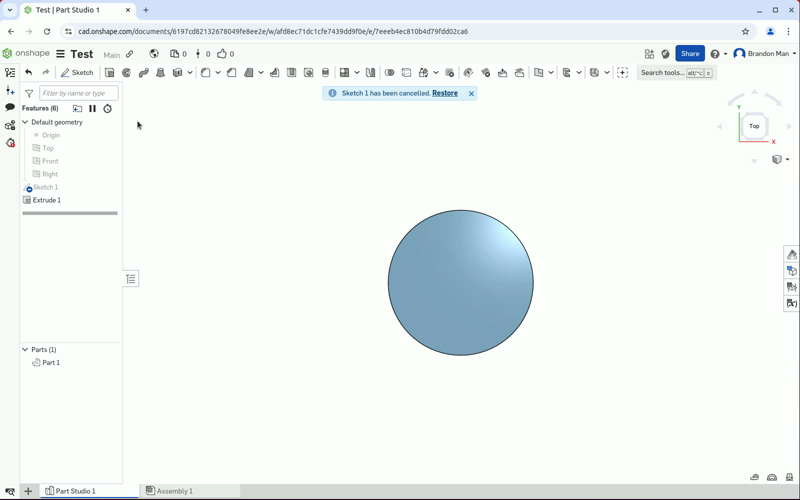
key(shift+h)
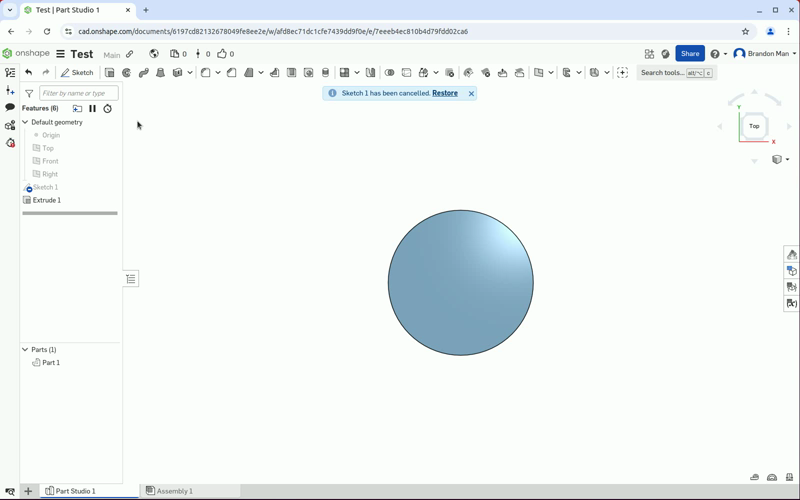
key(shift+h)
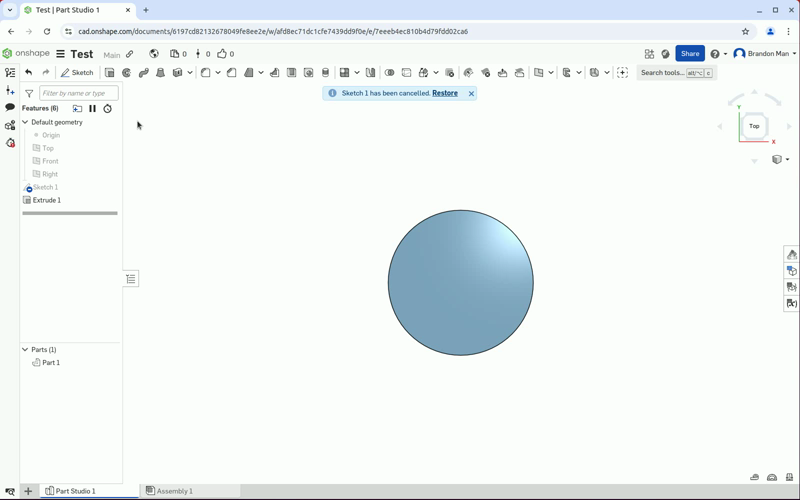
mouse_move(73, 189)
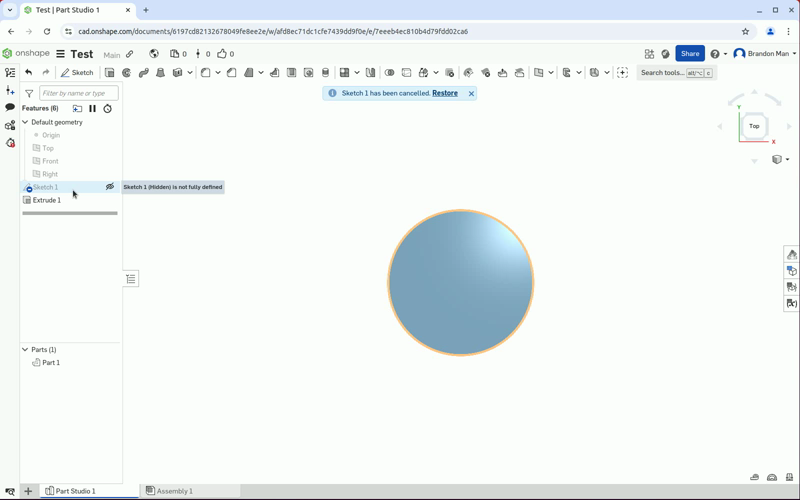
click(73, 189)
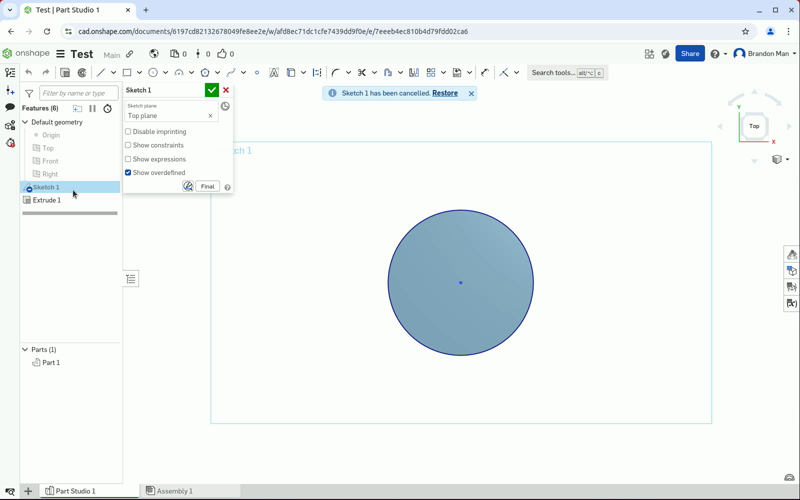
mouse_move(229, 92)
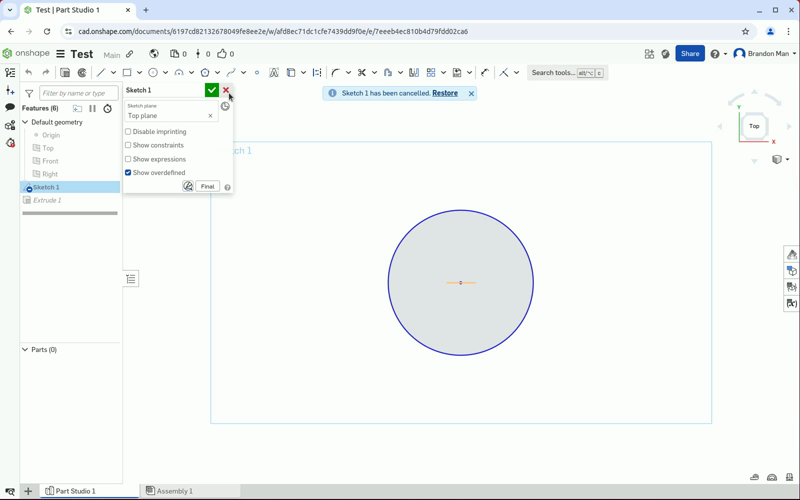
click(229, 92)
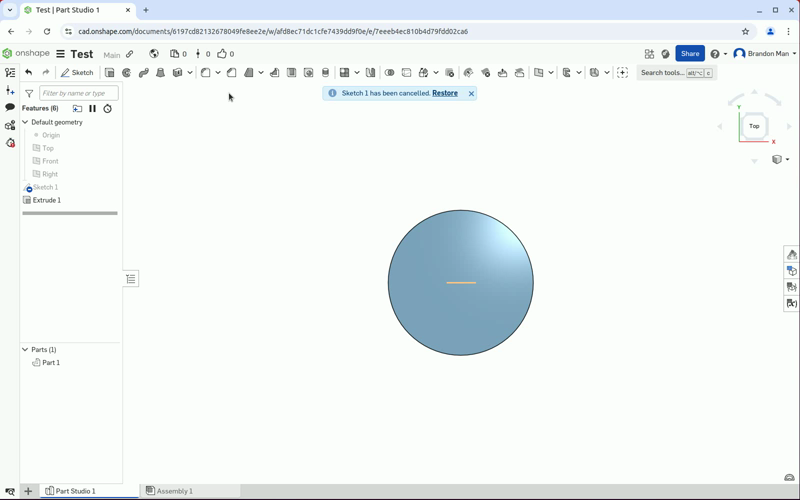
mouse_move(541, 75)
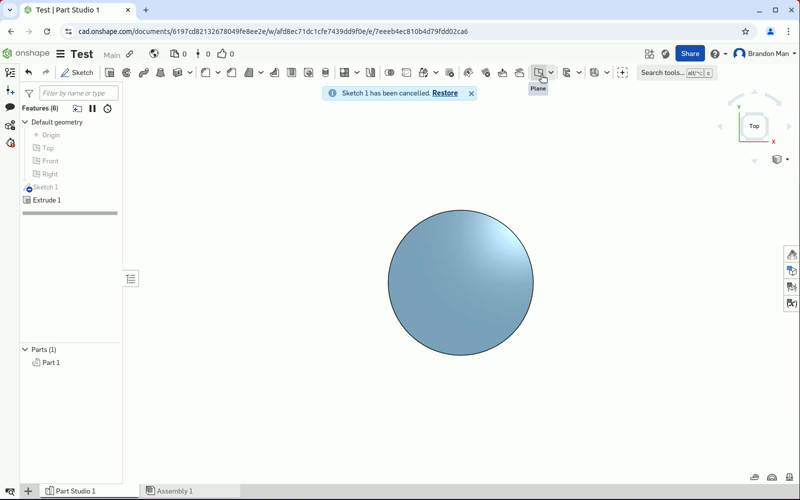
click(541, 75)
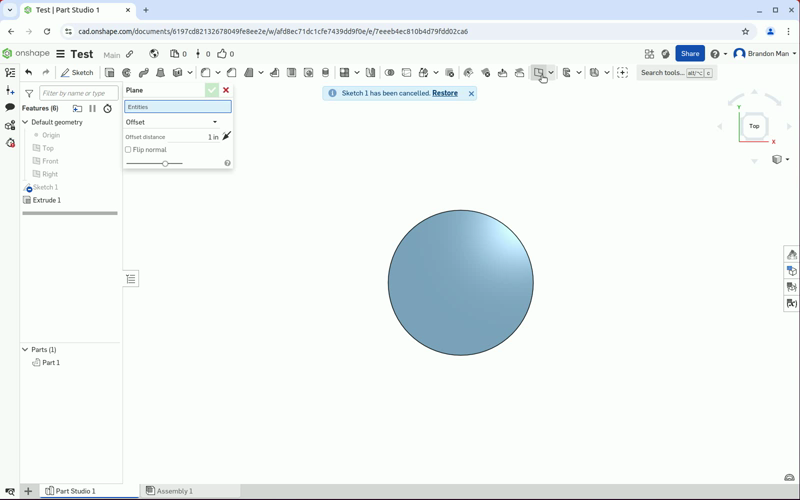
mouse_move(73, 150)
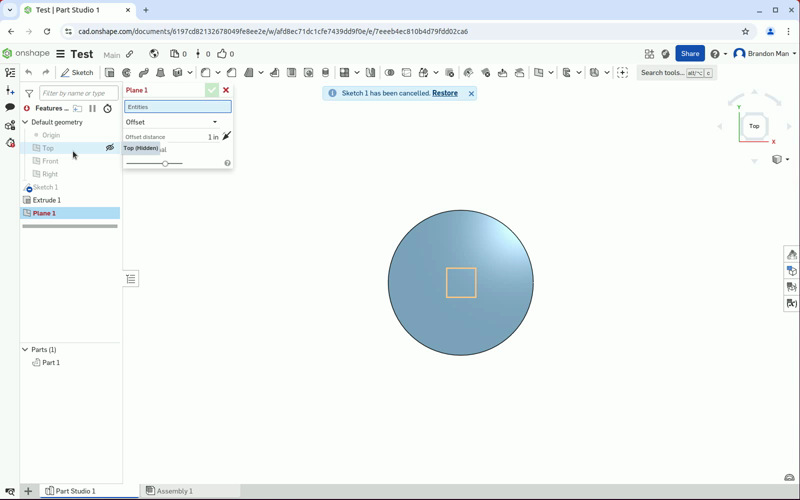
click(73, 150)
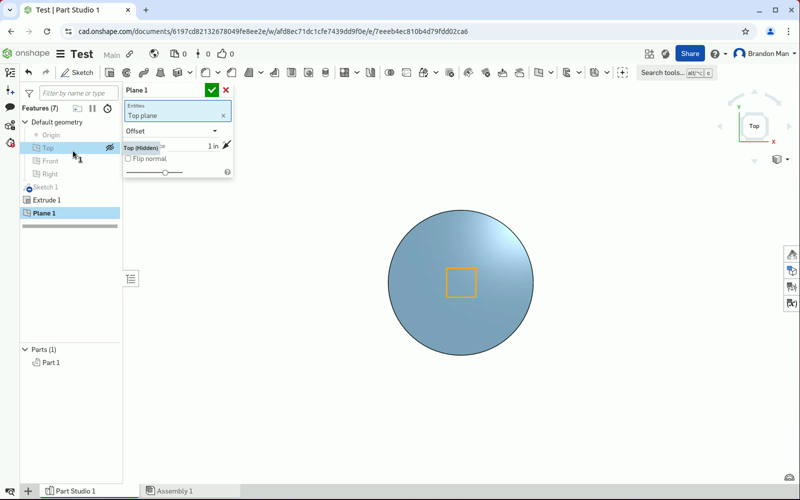
key(tab, 2)
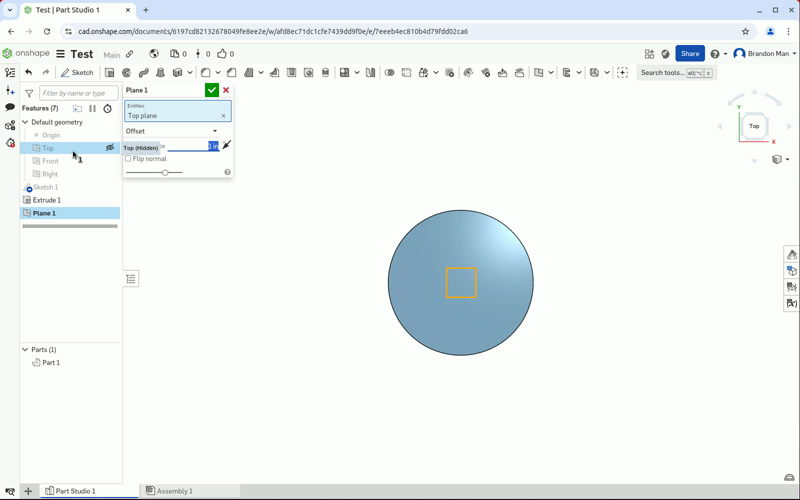
text(8.196)
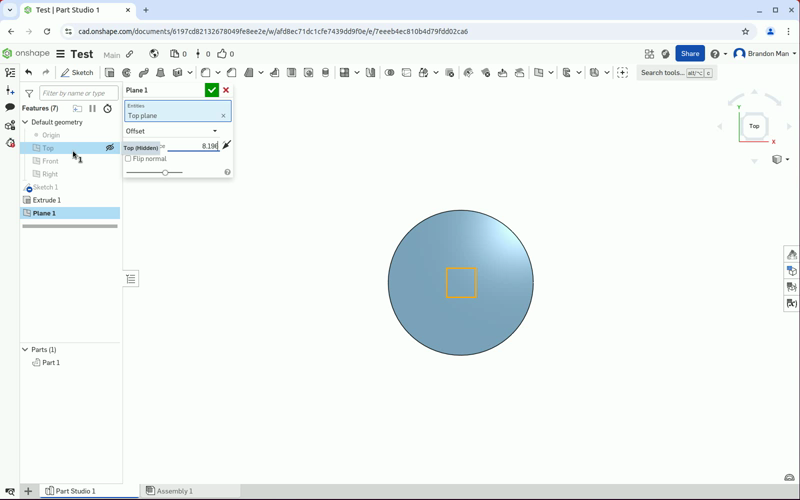
key(enter, 2)
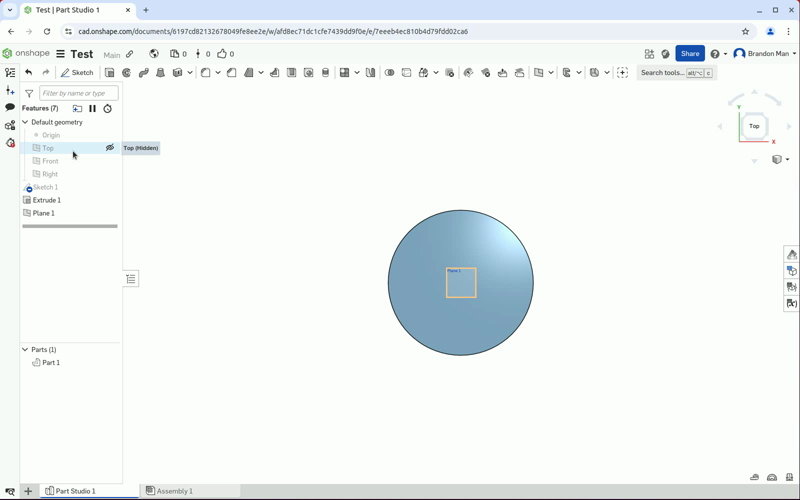
key(shift+s)
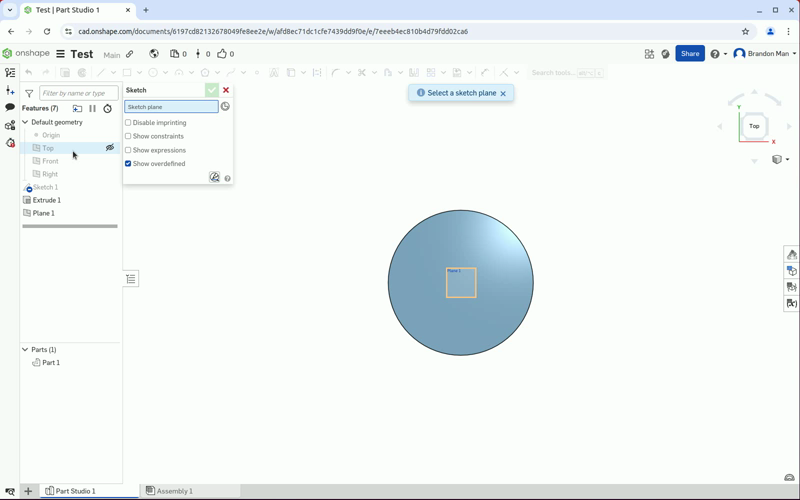
mouse_move(73, 215)
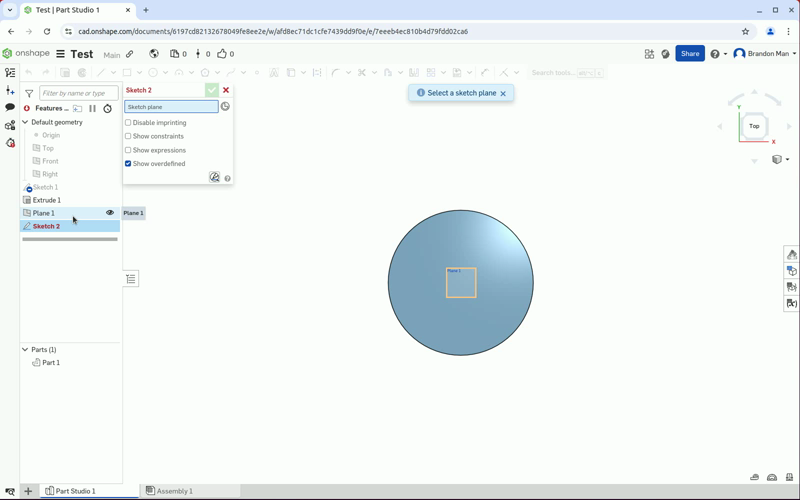
click(73, 215)
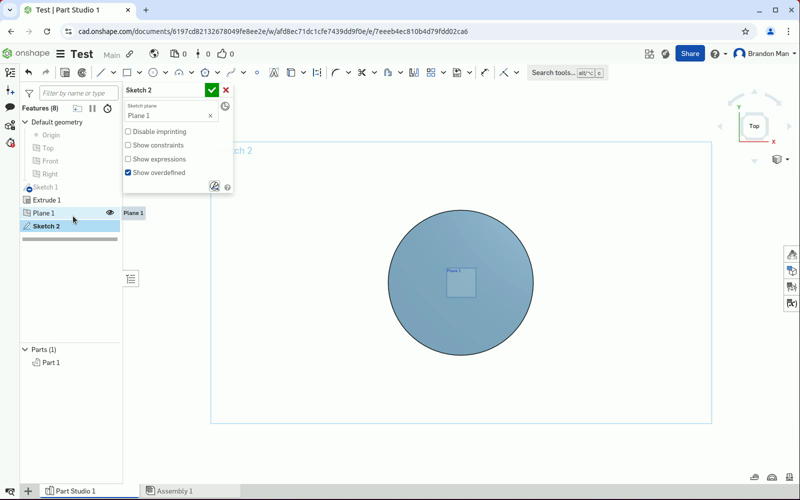
mouse_move(73, 352)
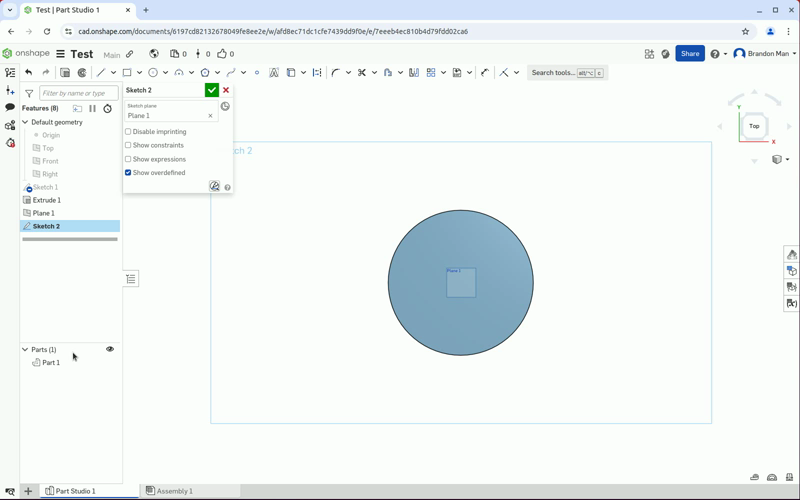
key(y)
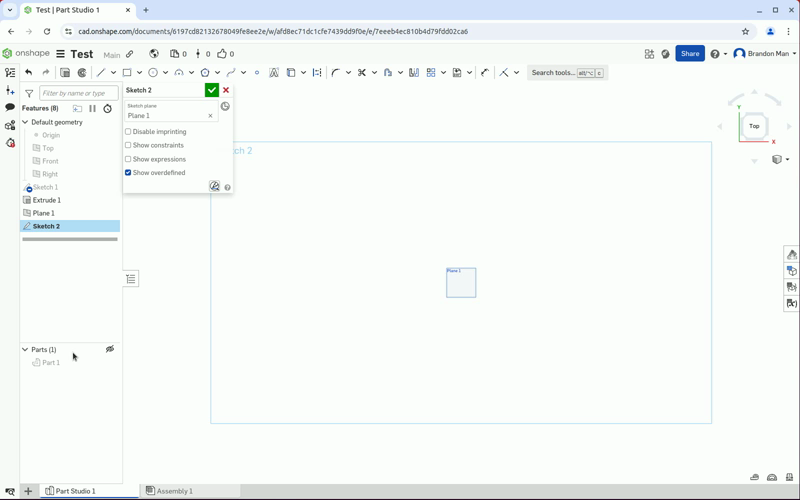
key(c)
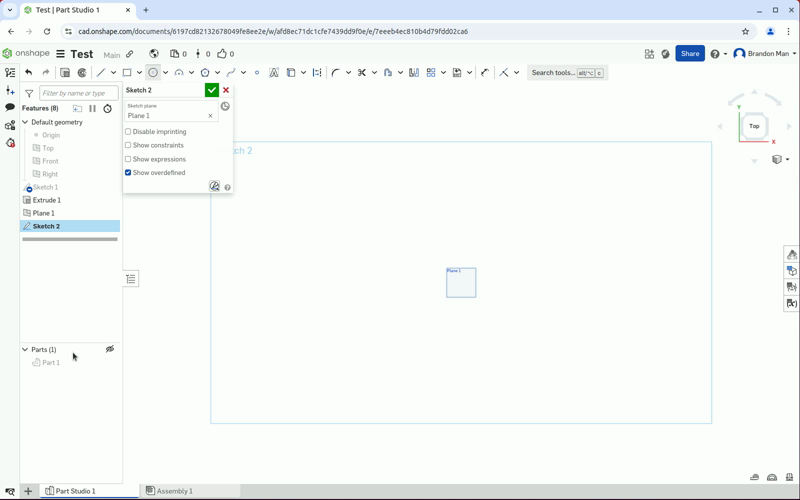
key_down(shift)
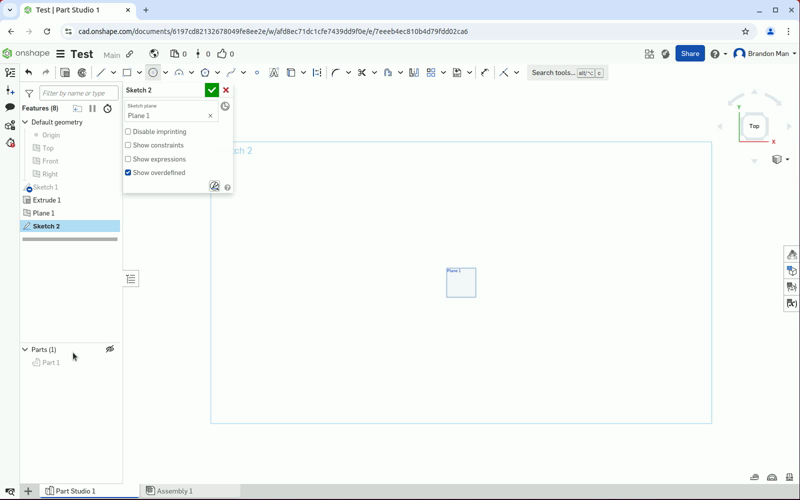
mouse_move(460, 282)
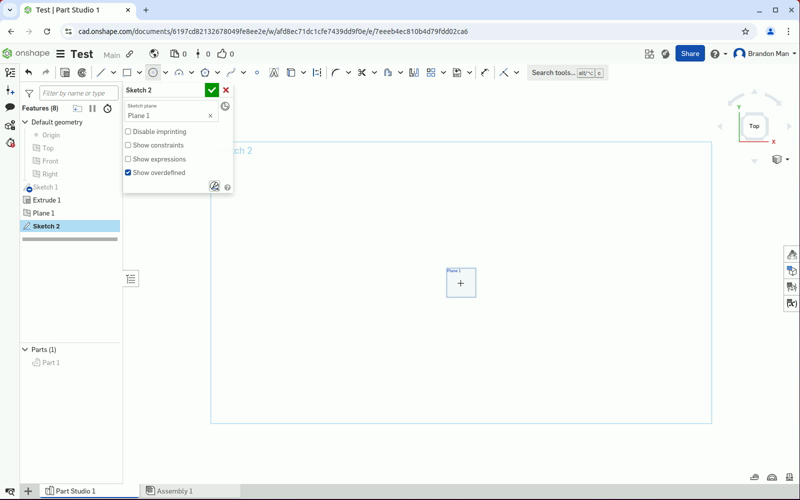
click(460, 282)
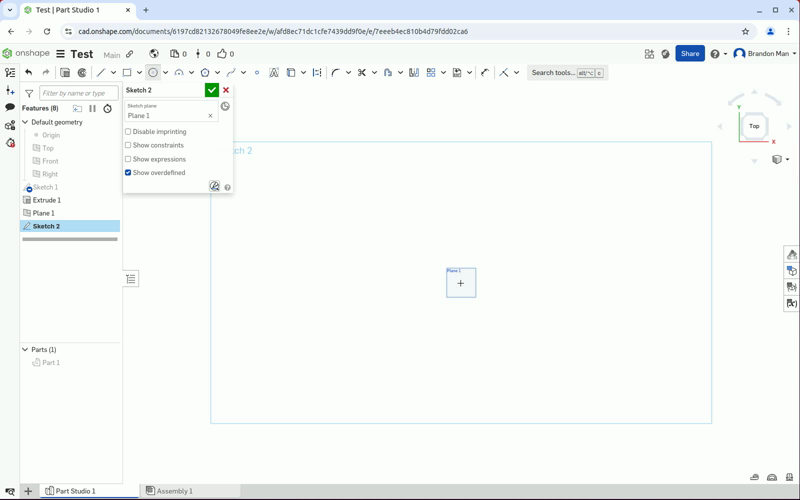
key_up(shift)
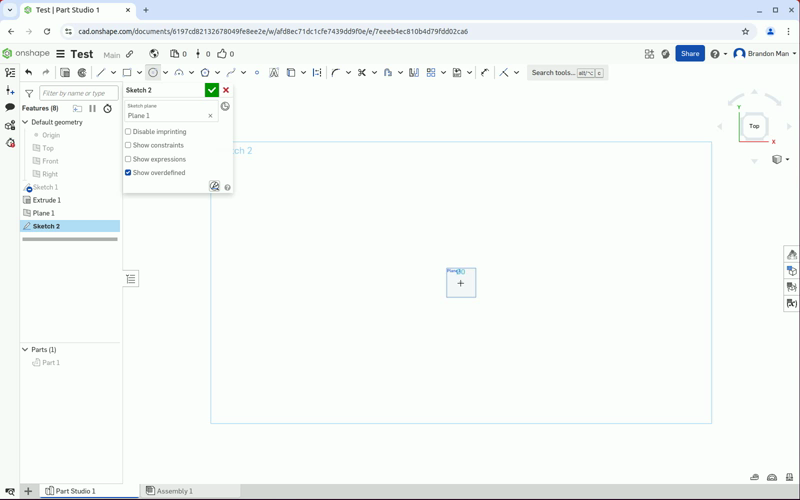
mouse_move(511, 282)
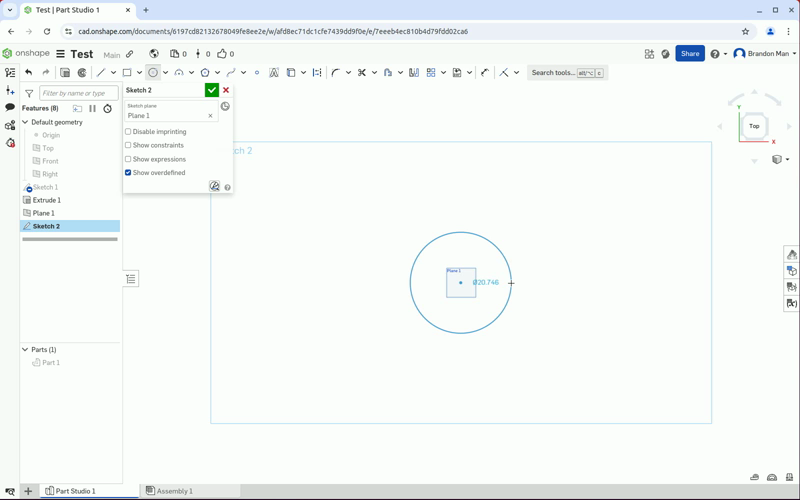
click(511, 282)
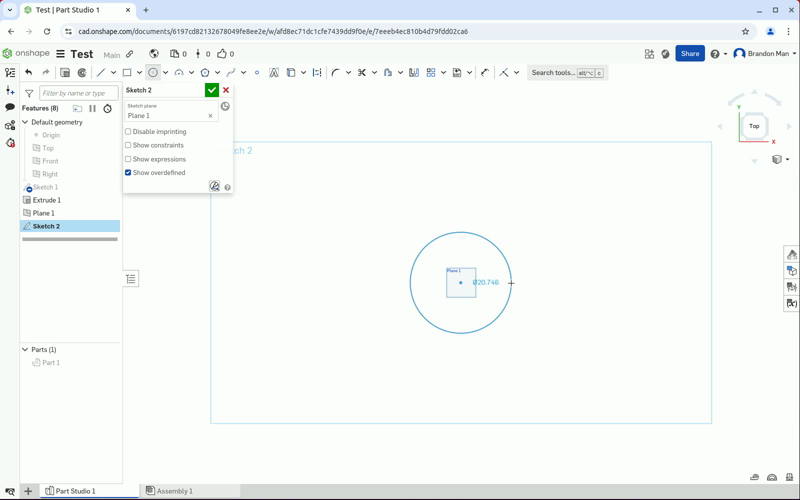
key(esc)
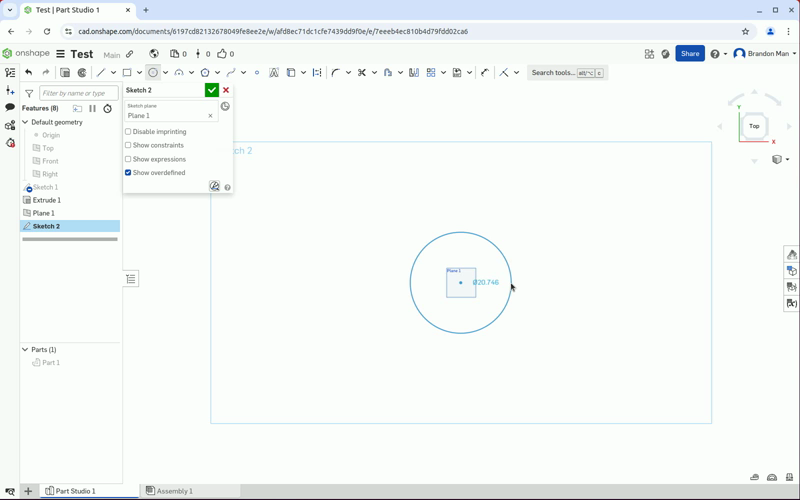
mouse_move(460, 312)
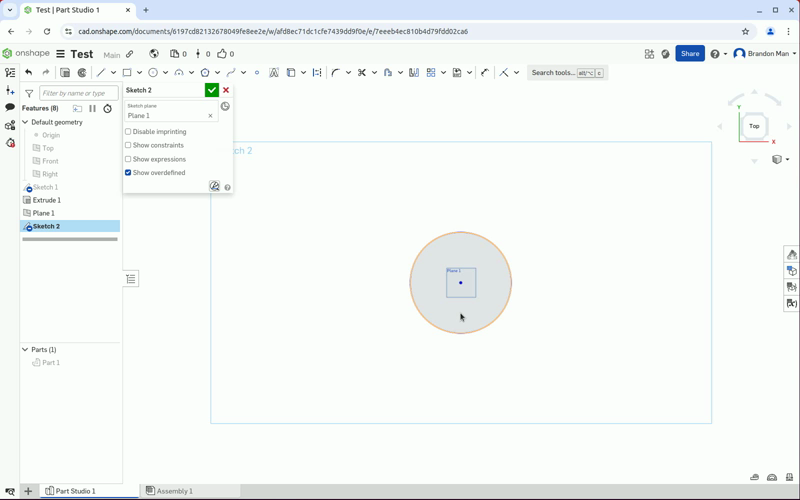
click(460, 312)
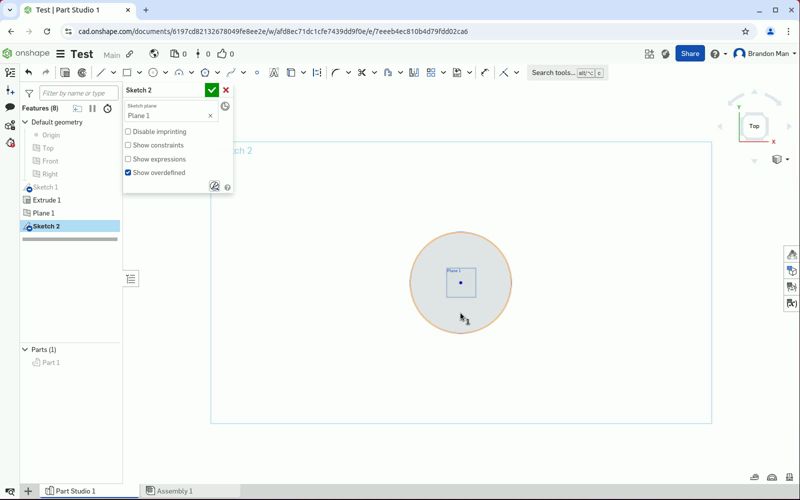
mouse_move(73, 352)
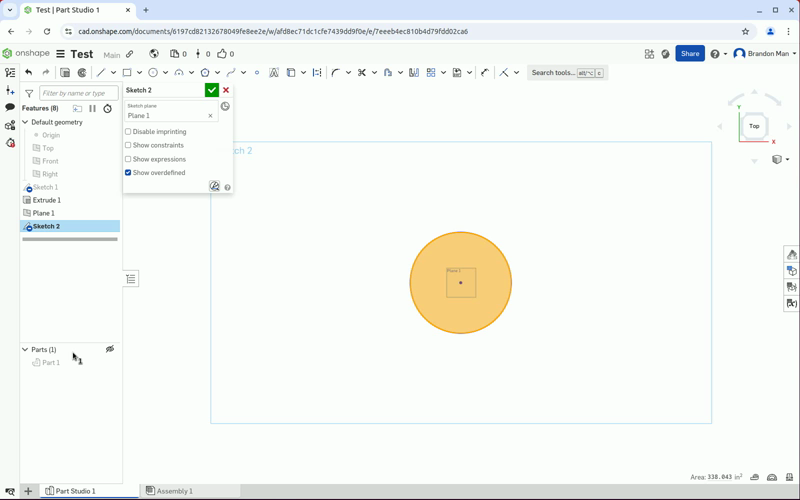
key(shift+y)
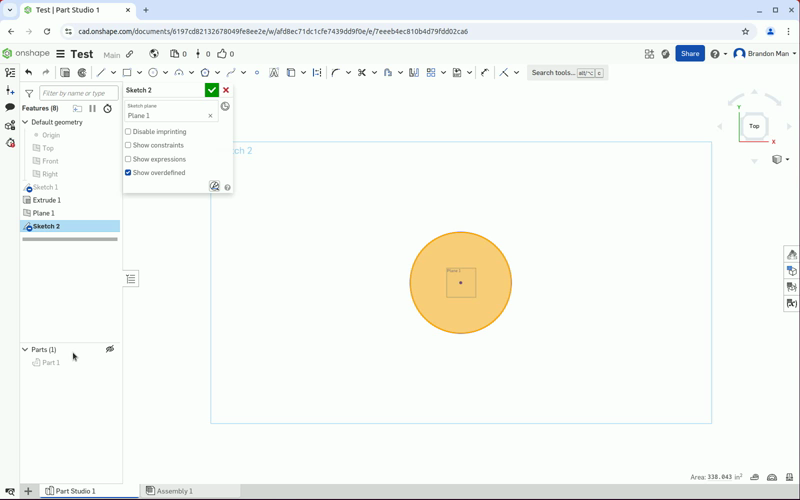
key(shift+e)
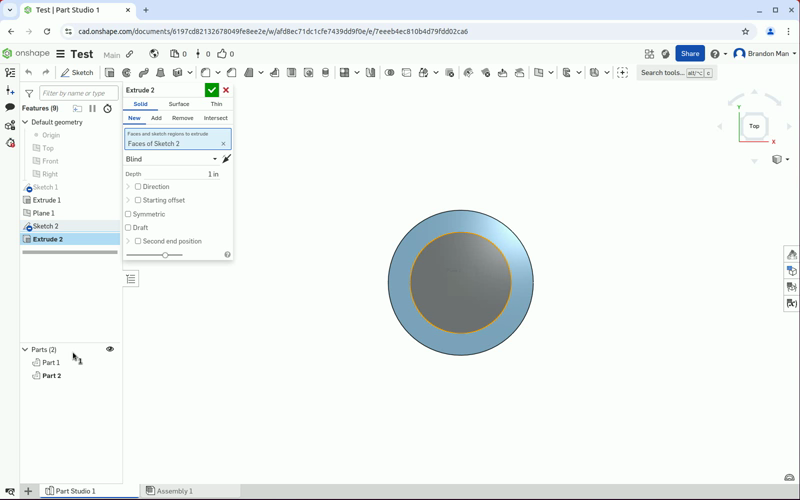
mouse_move(143, 106)
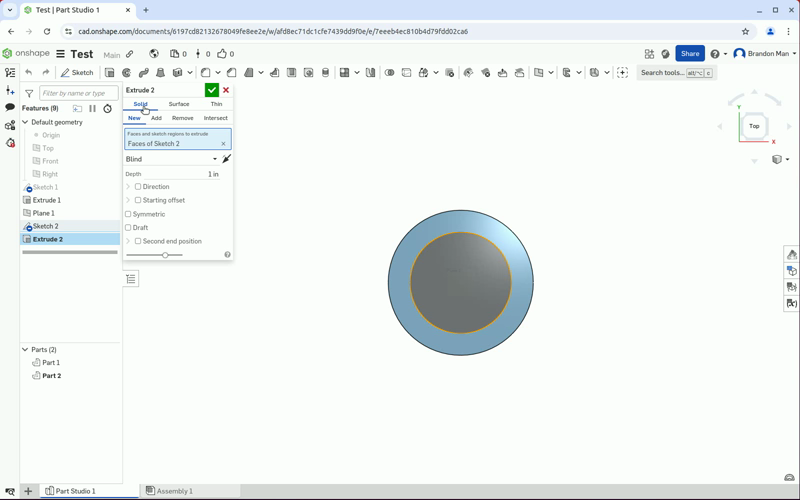
click(143, 106)
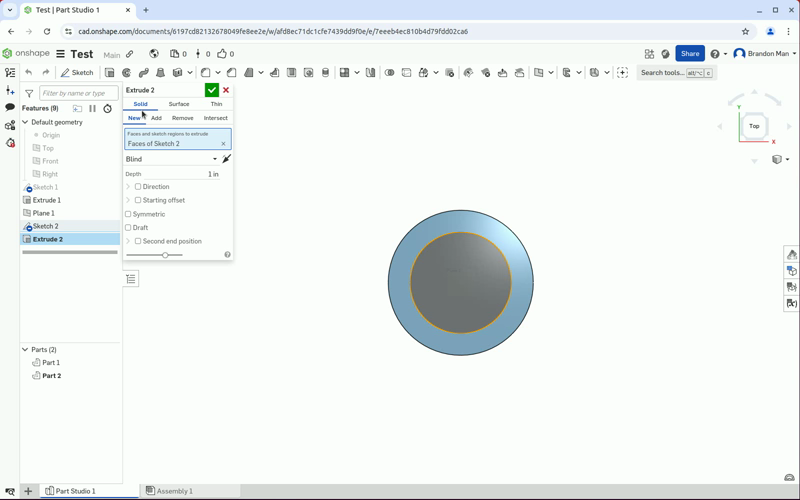
mouse_move(137, 120)
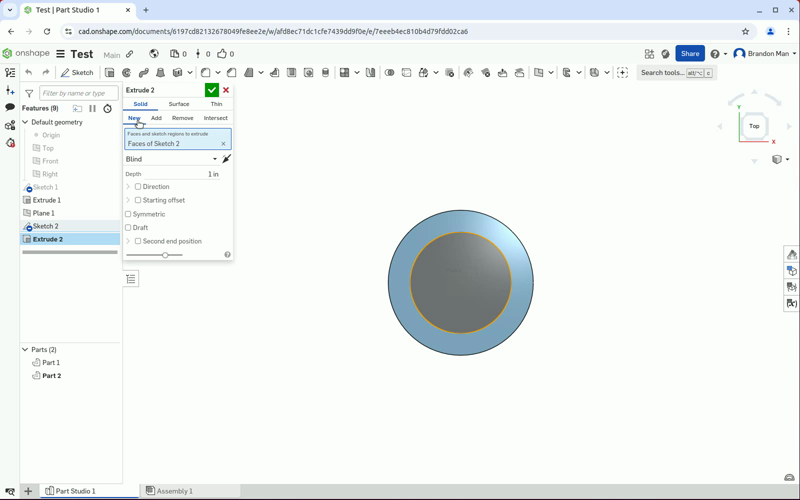
click(137, 120)
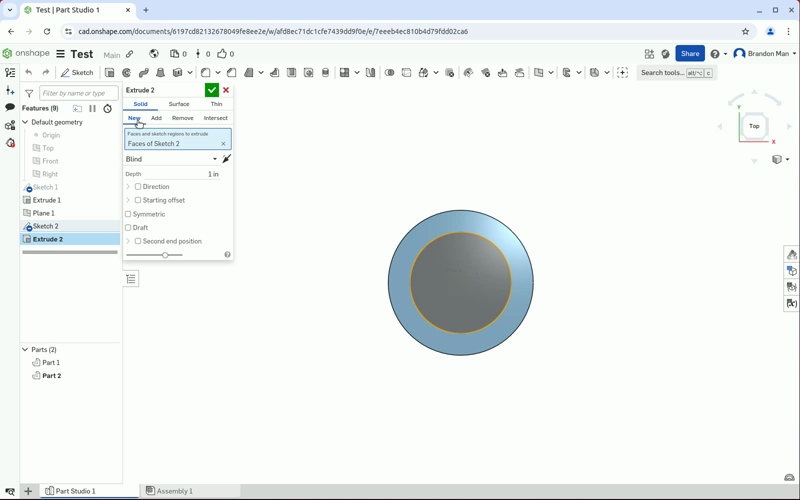
key(tab, 4)
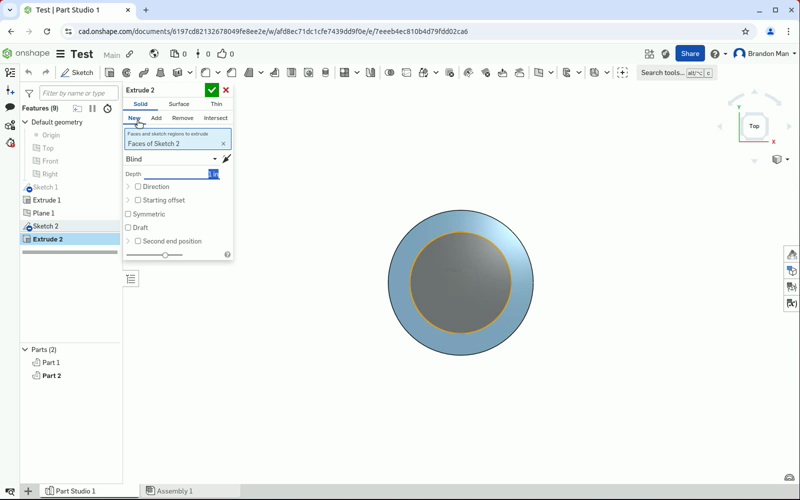
text(11.554)
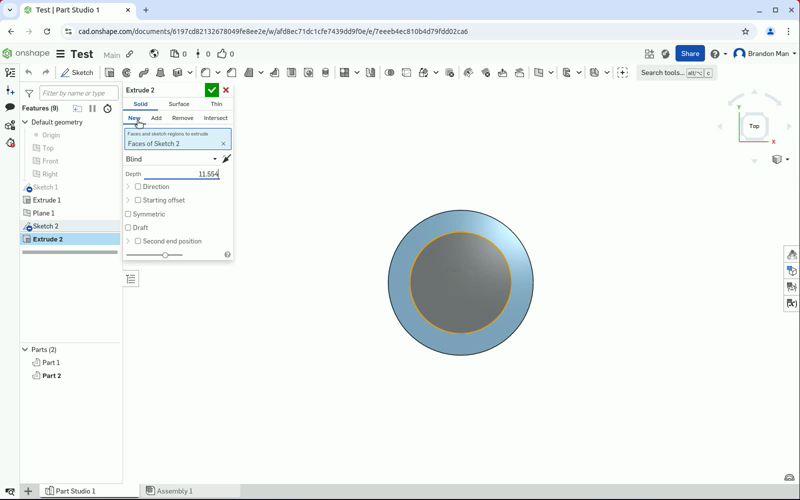
key(enter)
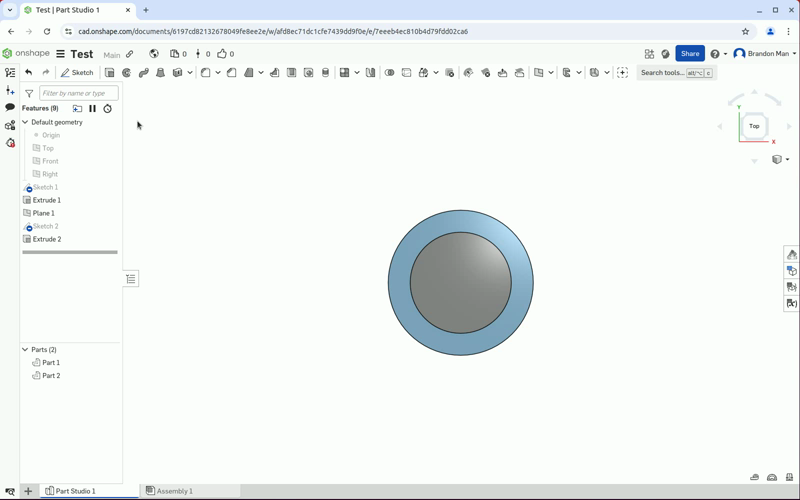
key(shift+h)
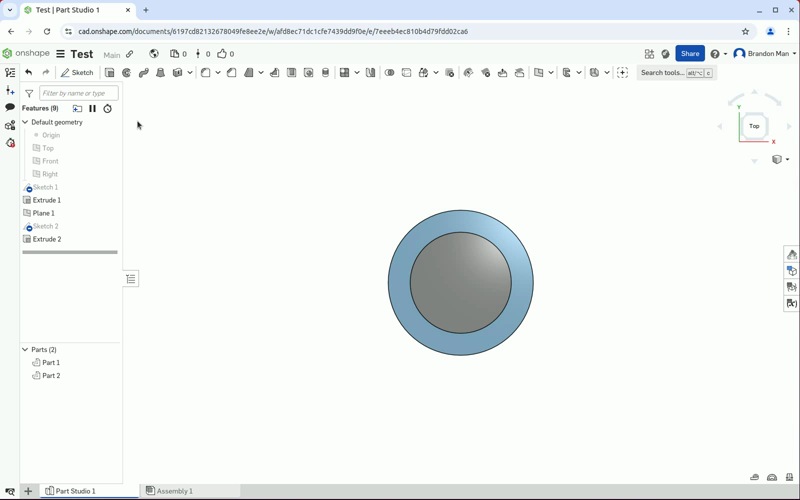
key(shift+h)
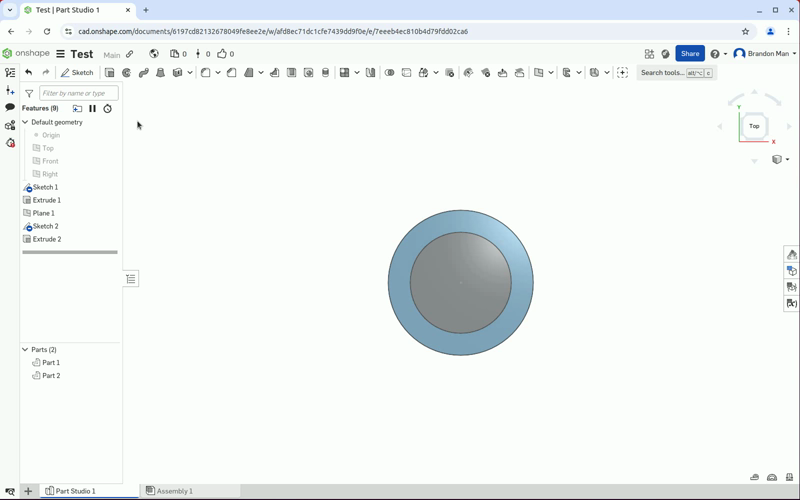
key(shift+7)
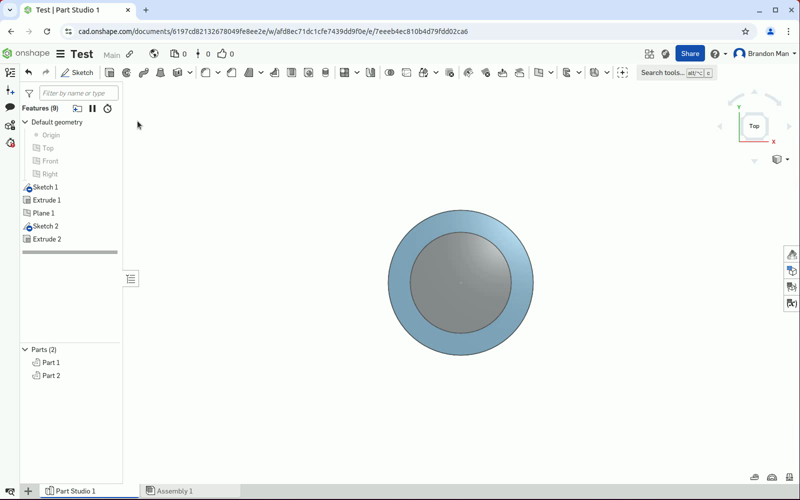
key(up, 3)
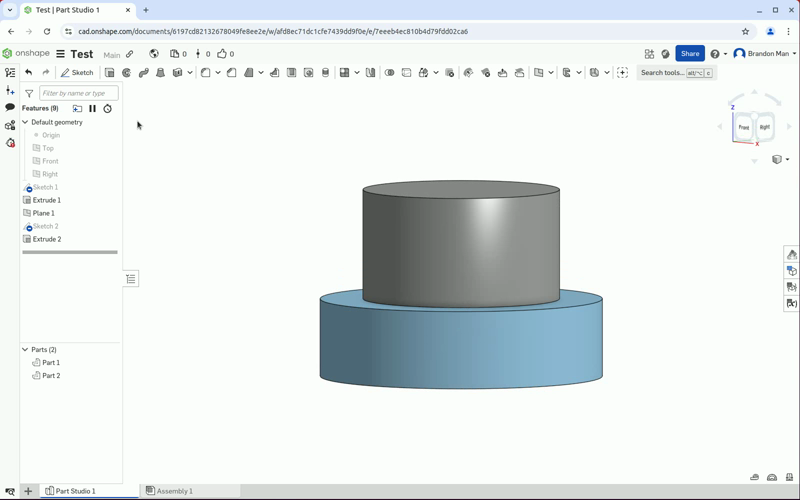
key(left, 3)
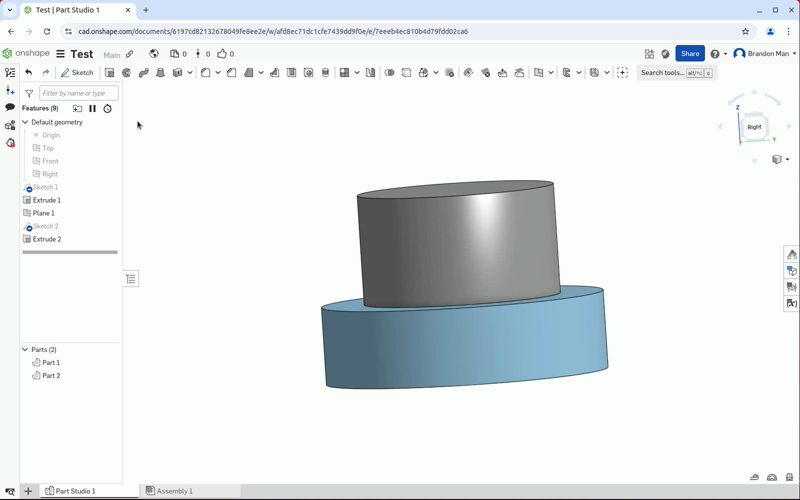
key(right, 3)
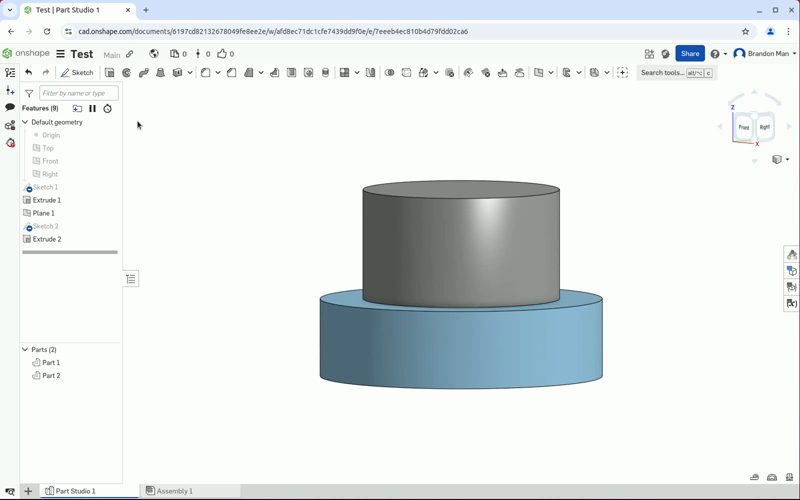
key(down, 3)
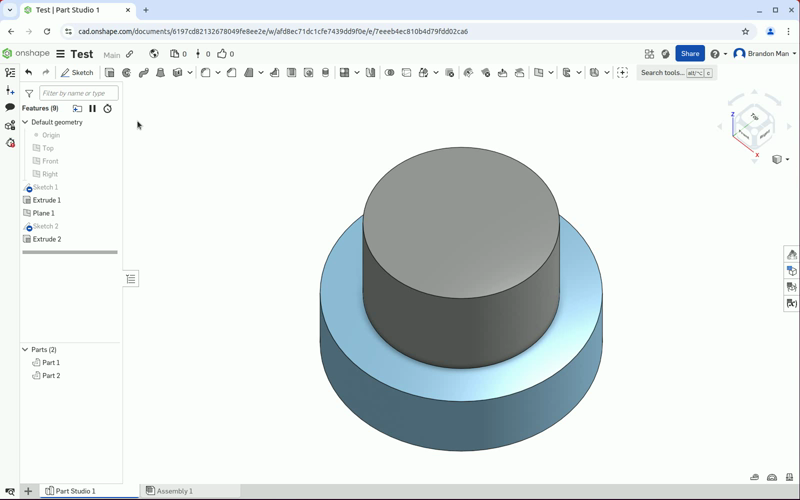
mouse_move(73, 189)
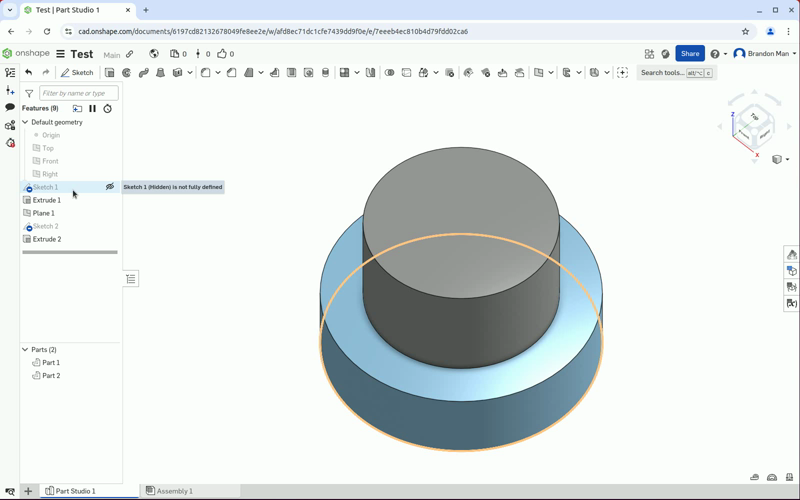
click(73, 189)